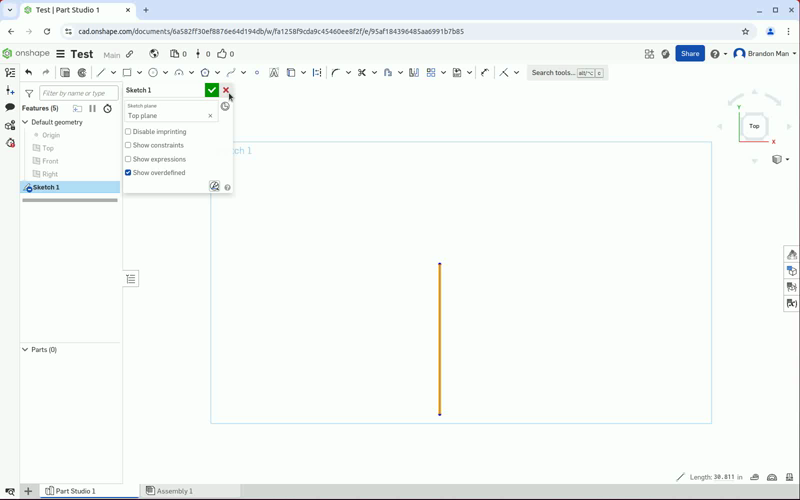
key(shift+h)
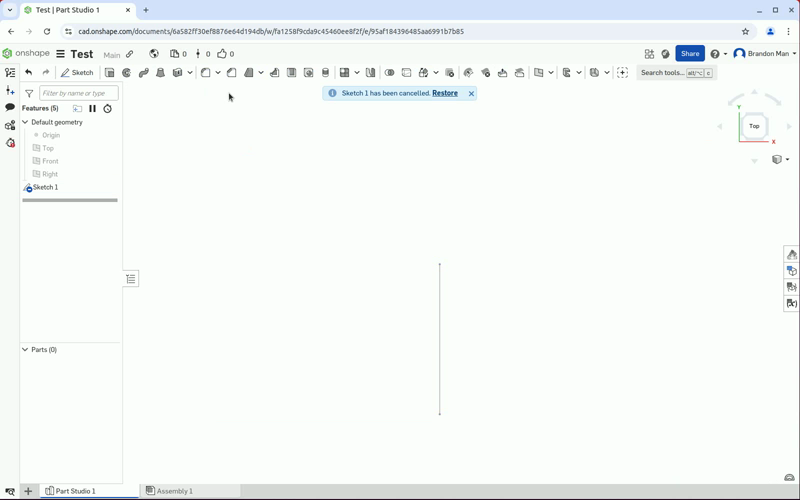
key(shift+s)
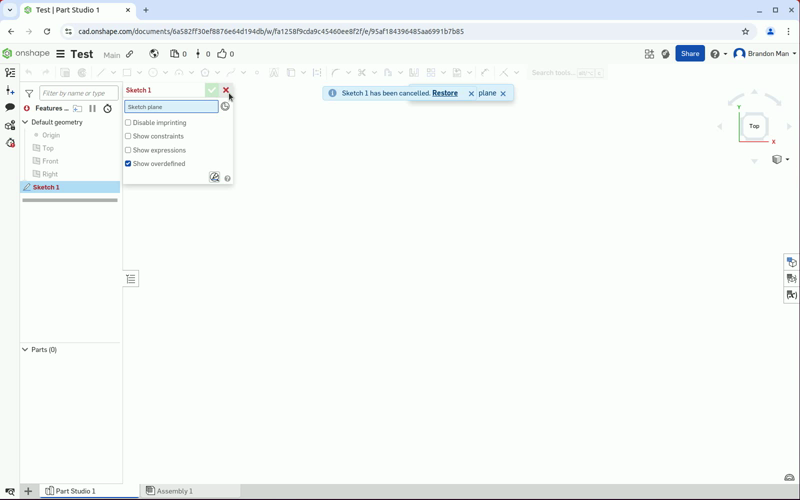
mouse_move(73, 150)
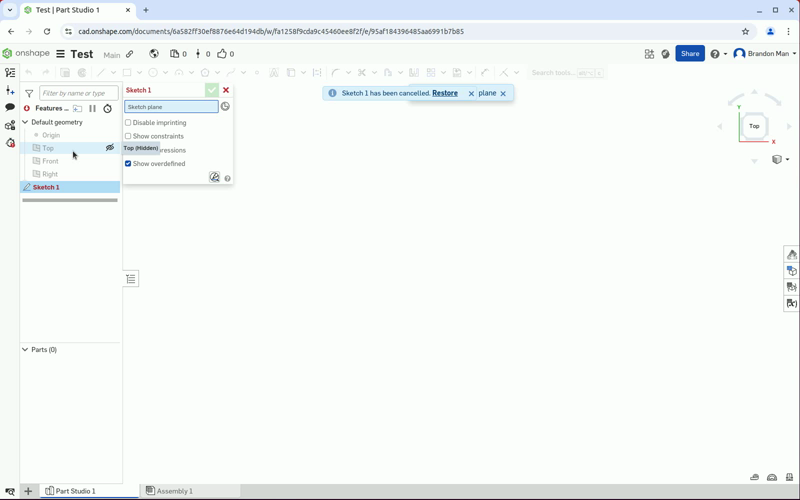
click(73, 150)
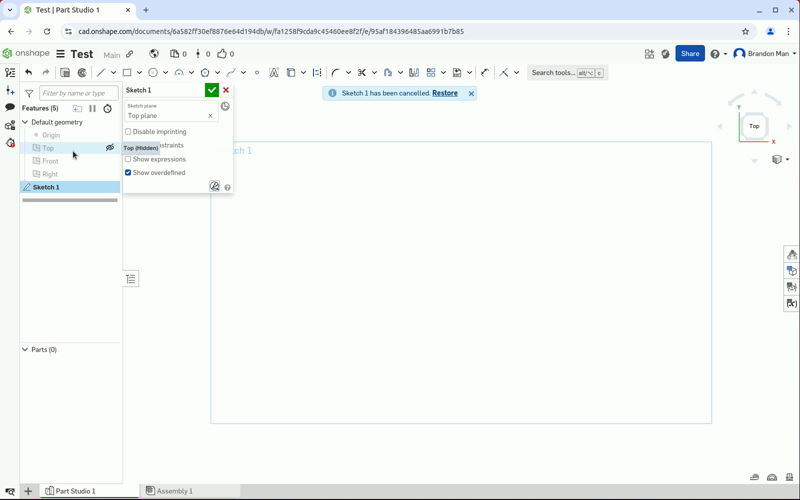
mouse_move(73, 352)
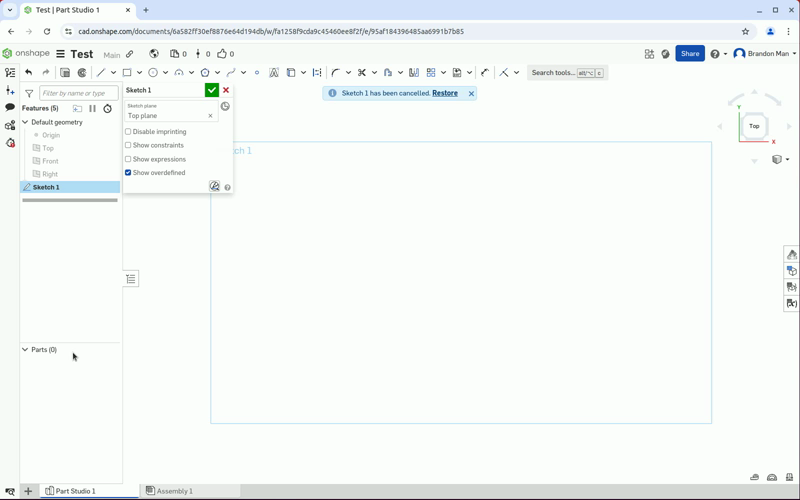
key(y)
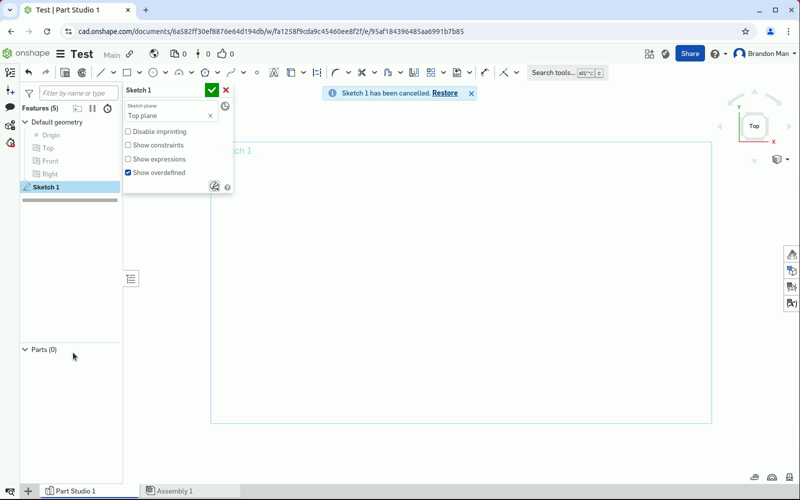
key(c)
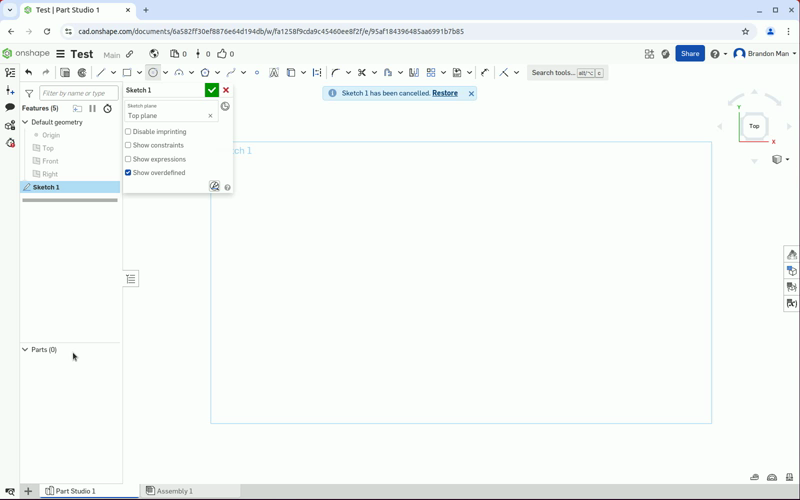
key_down(shift)
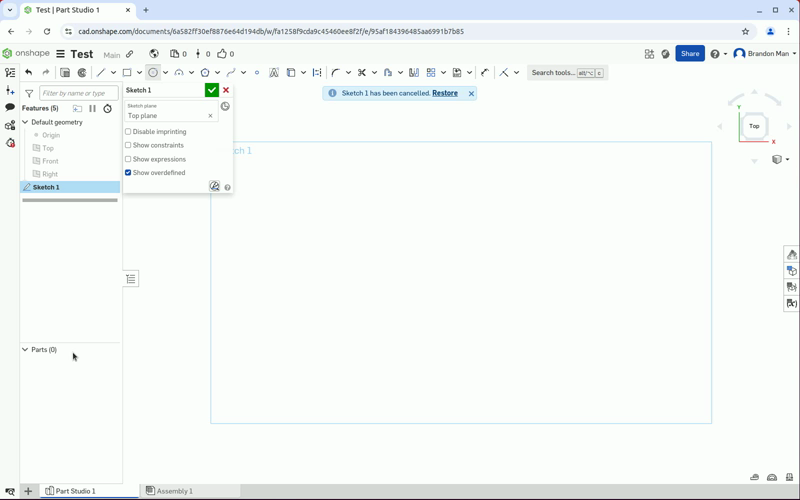
mouse_move(461, 282)
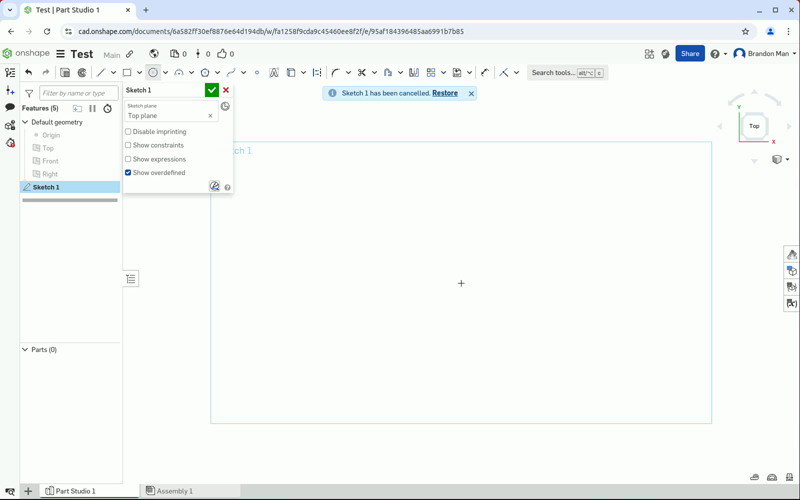
click(461, 282)
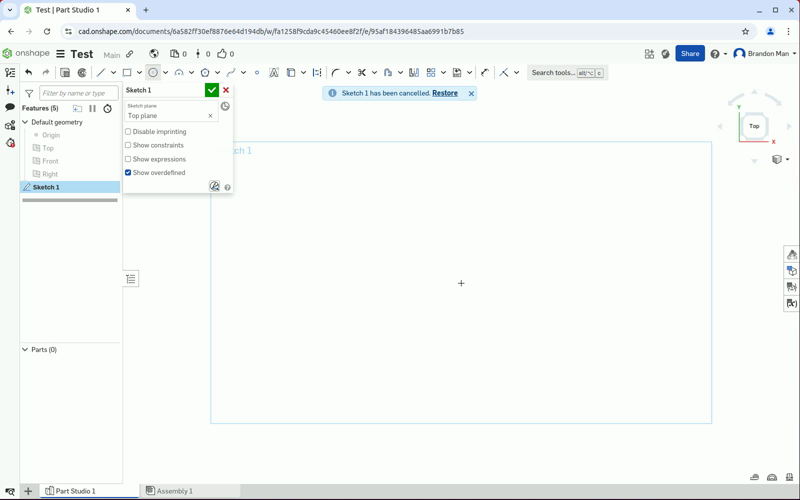
key_up(shift)
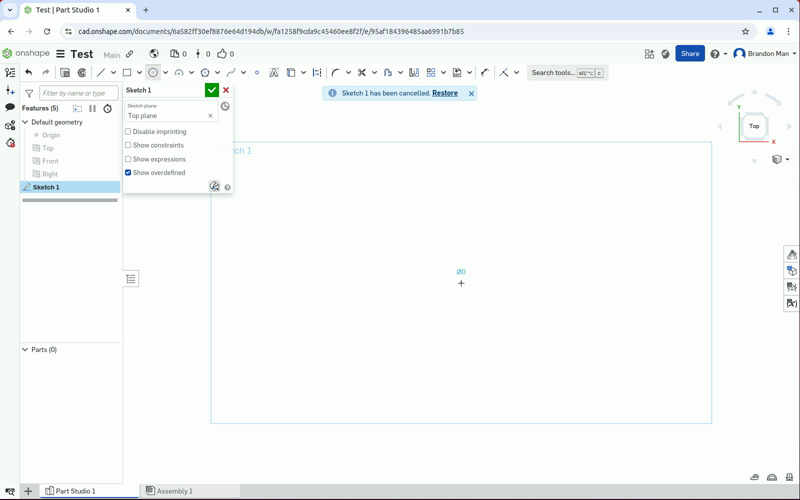
mouse_move(518, 282)
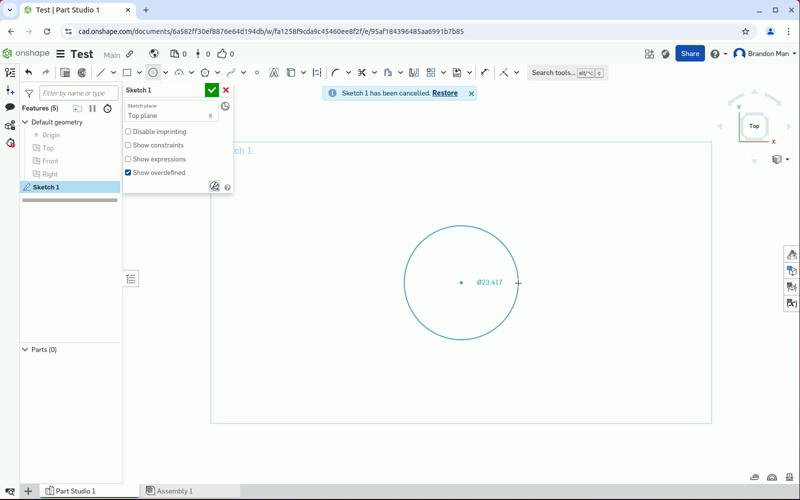
click(518, 282)
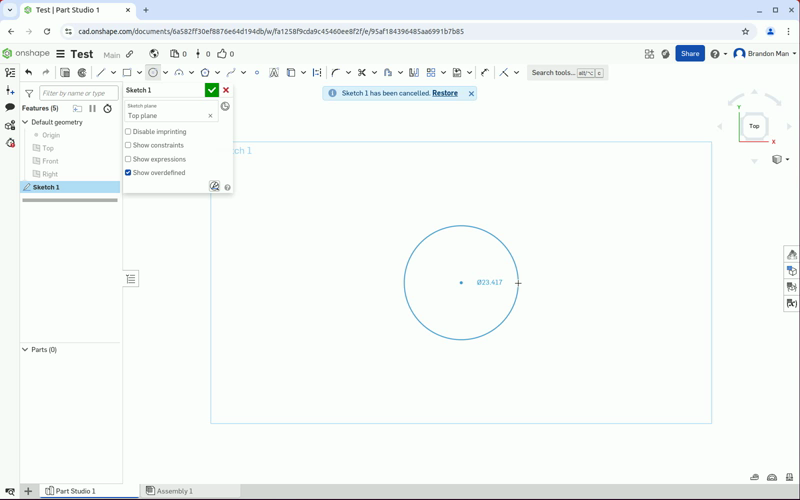
key(esc)
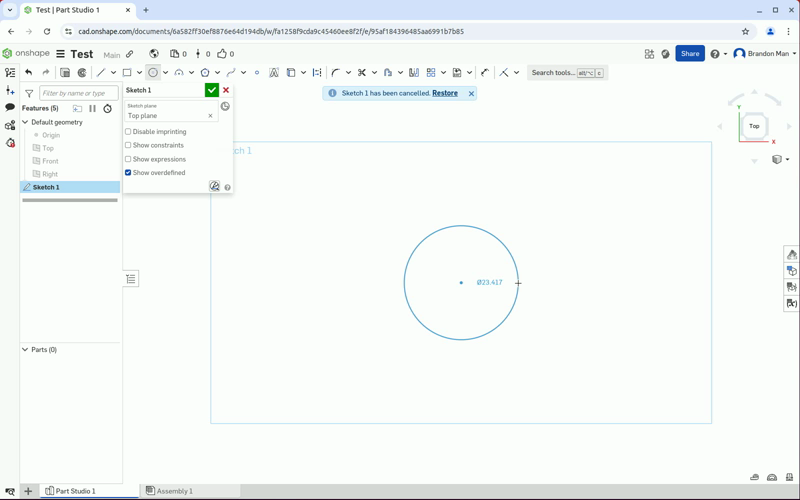
key(c)
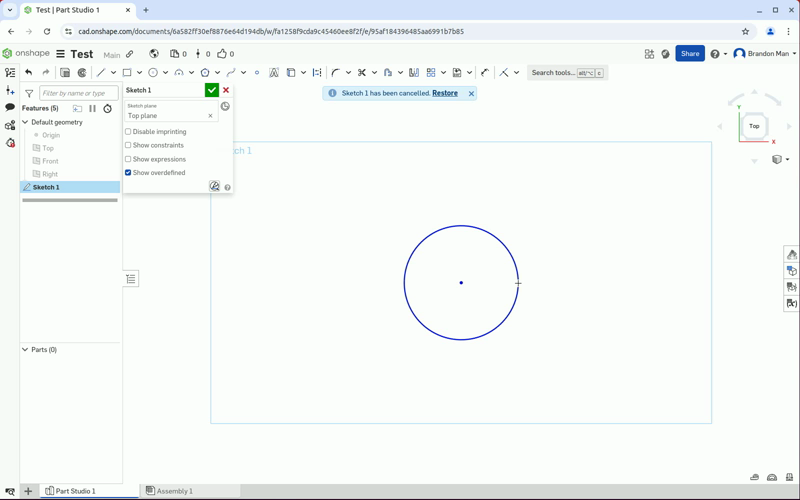
key_down(shift)
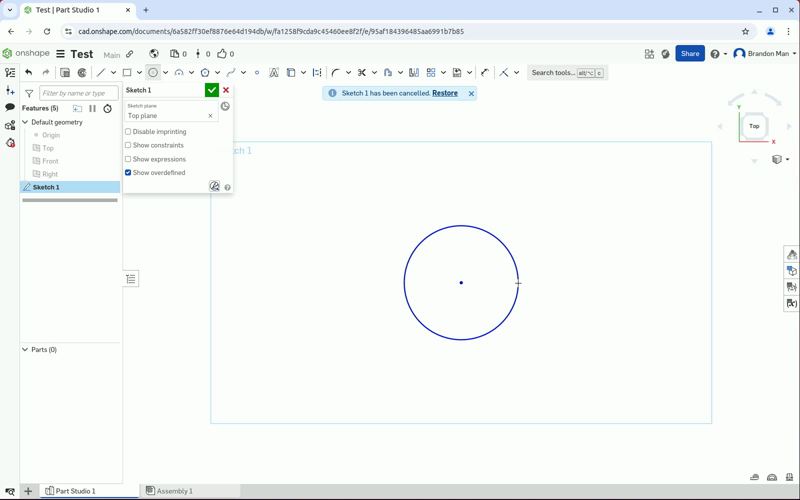
mouse_move(461, 282)
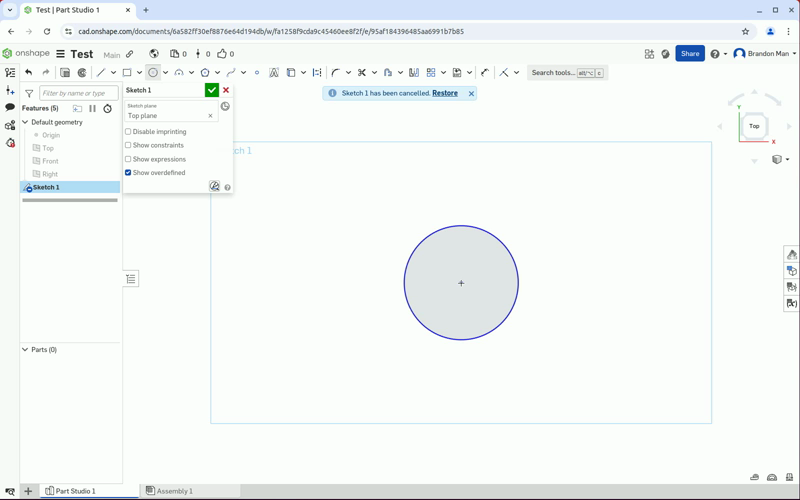
click(461, 282)
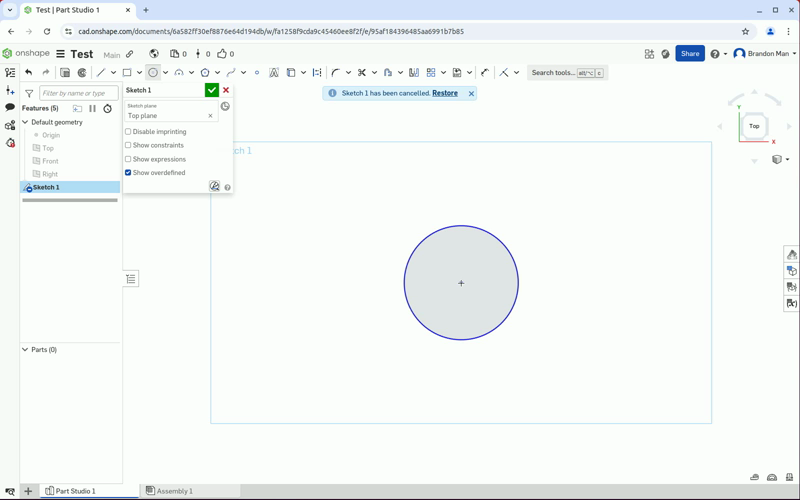
key_up(shift)
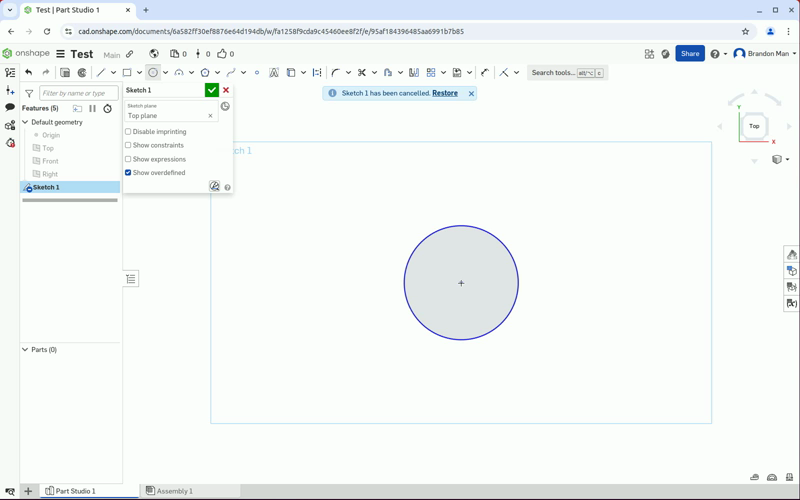
mouse_move(492, 282)
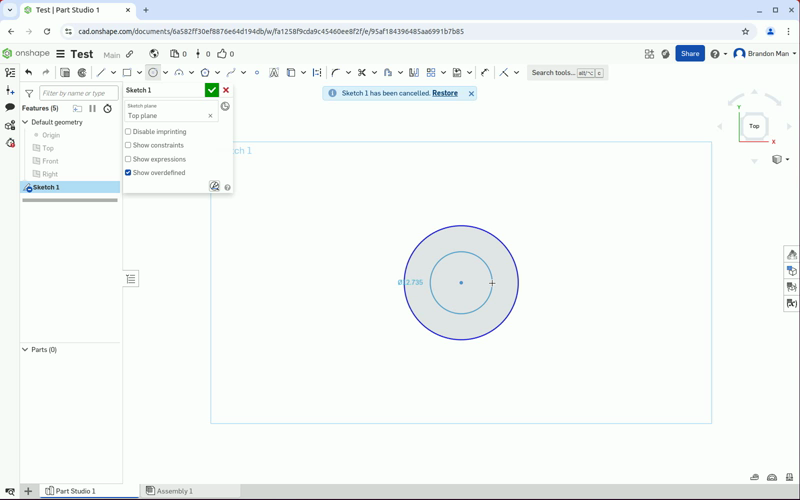
click(492, 282)
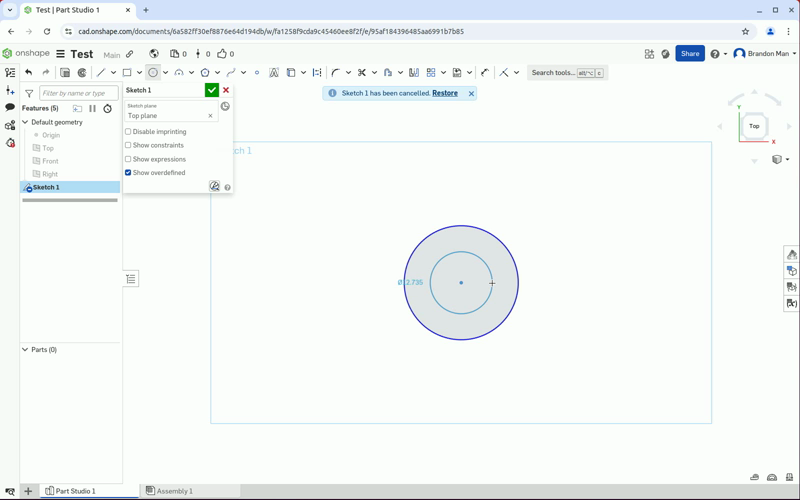
key(esc)
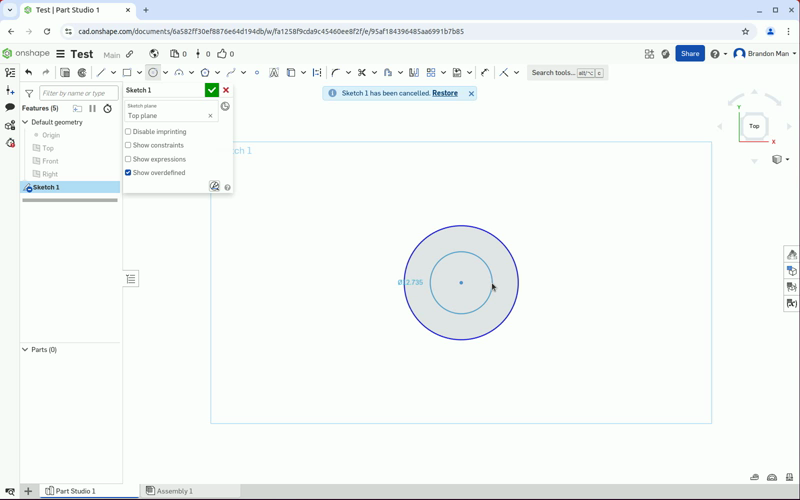
mouse_move(488, 314)
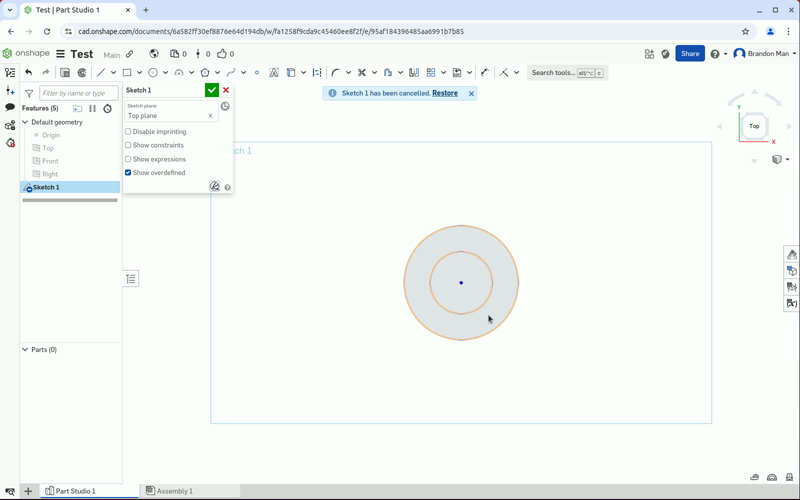
click(488, 314)
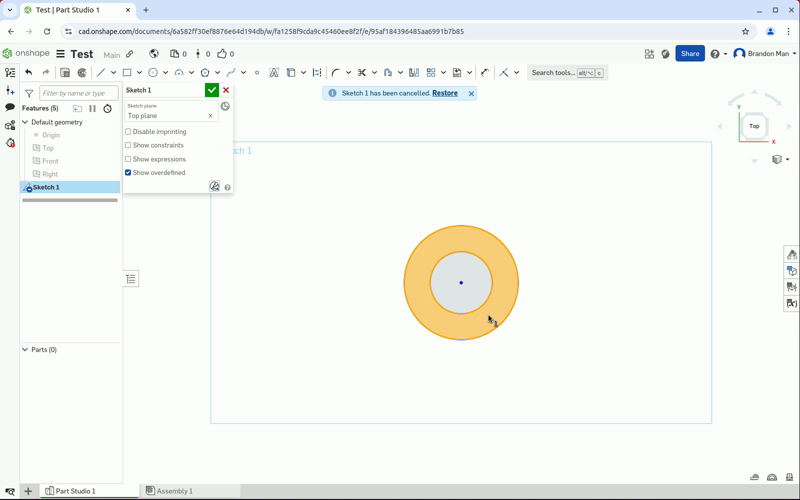
mouse_move(73, 352)
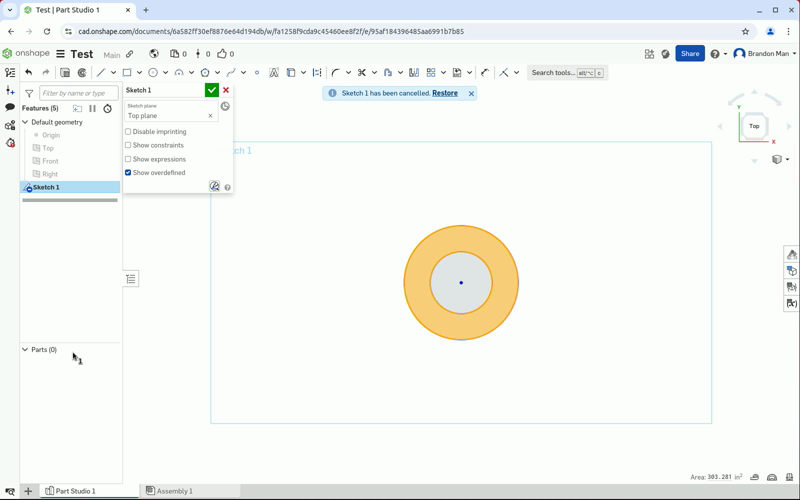
key(shift+y)
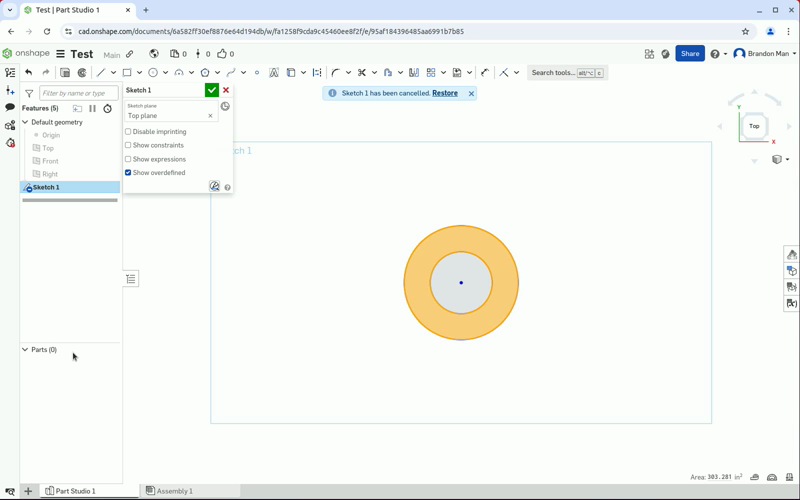
key(shift+e)
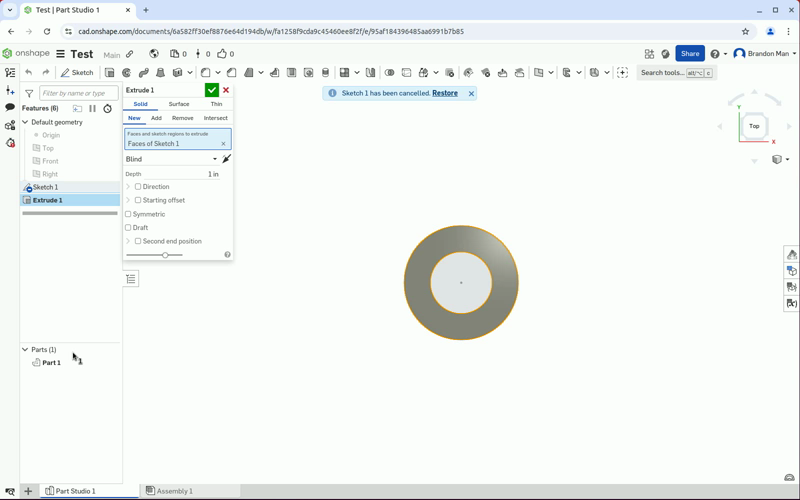
mouse_move(143, 106)
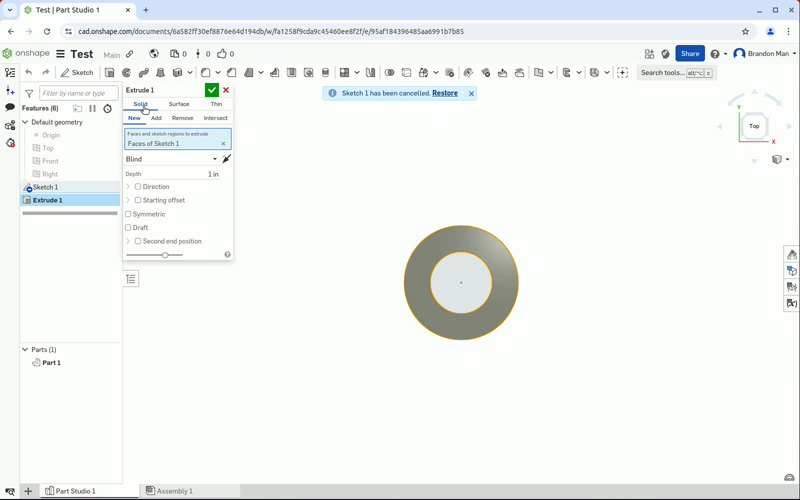
click(143, 106)
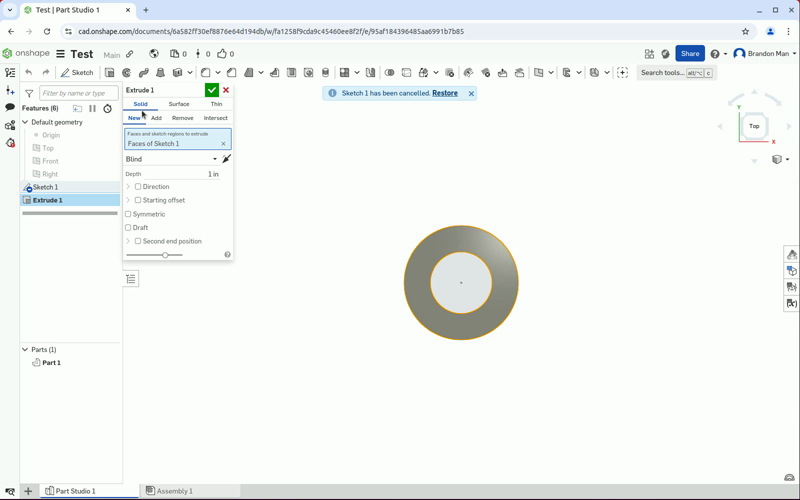
mouse_move(137, 120)
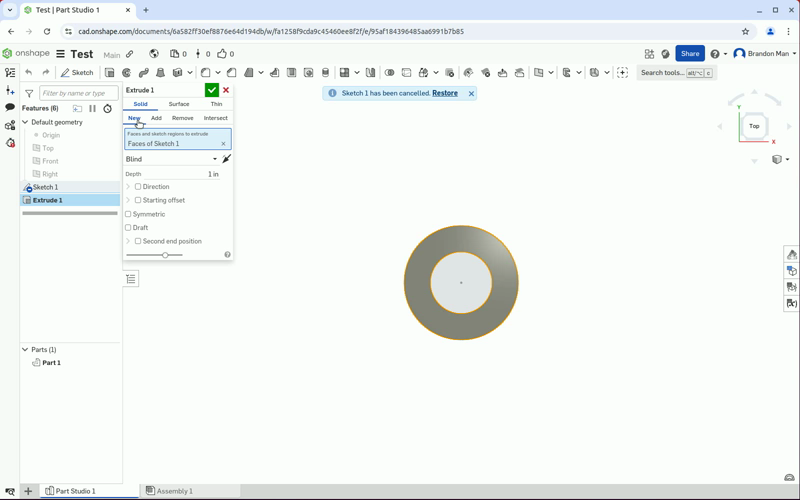
click(137, 120)
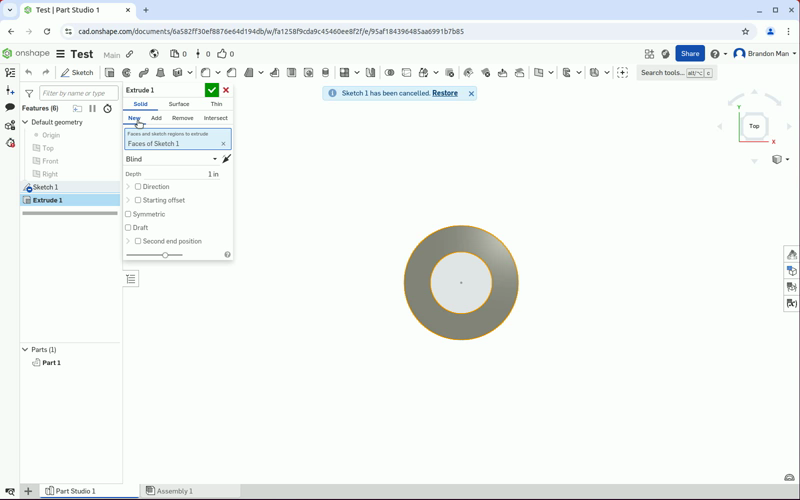
key(tab, 4)
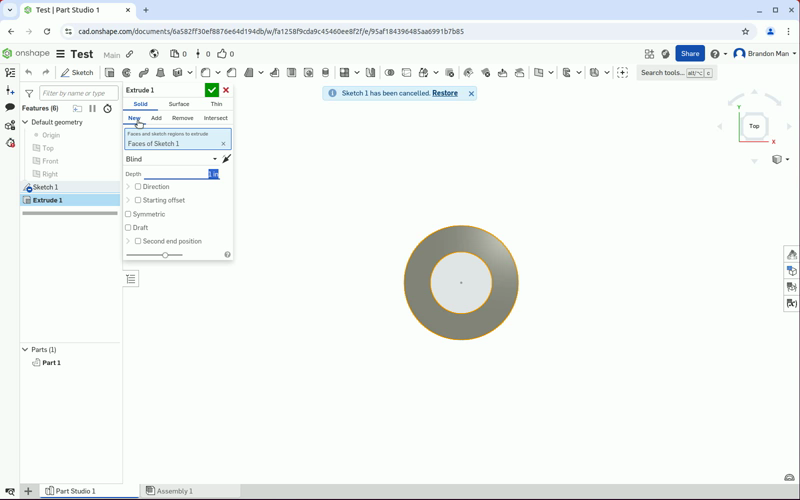
text(23.108)
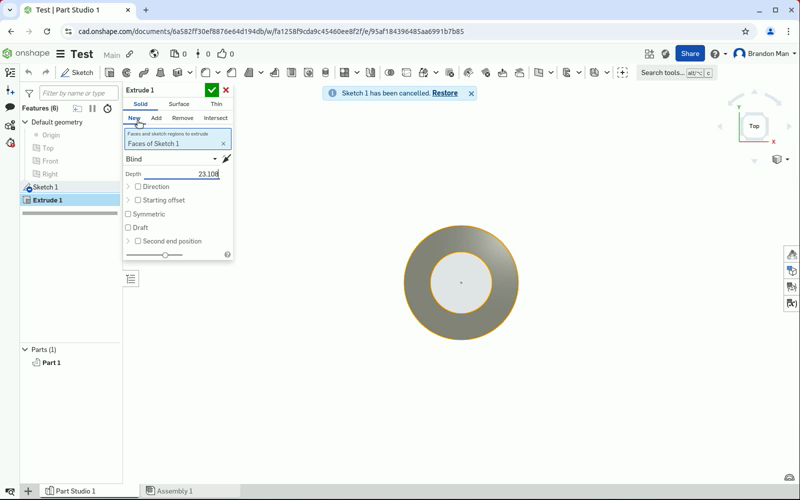
key(enter)
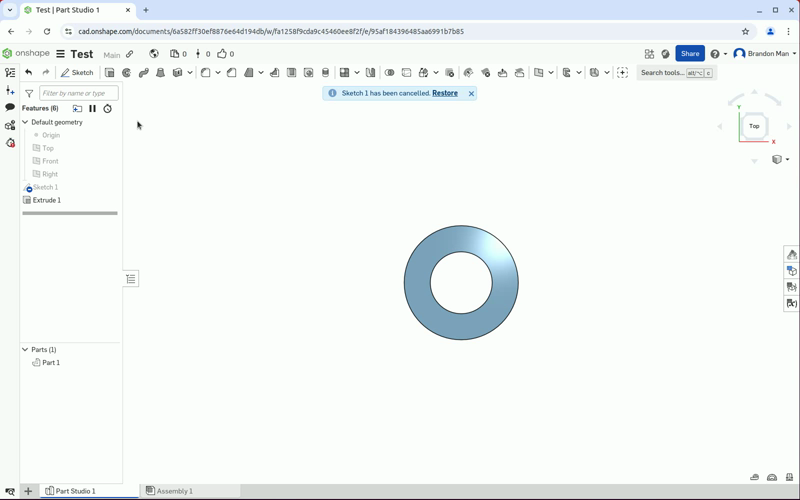
key(shift+h)
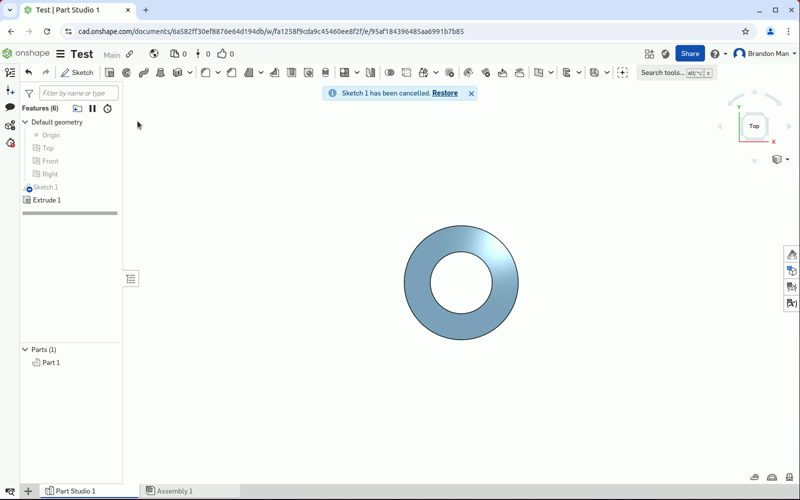
key(shift+h)
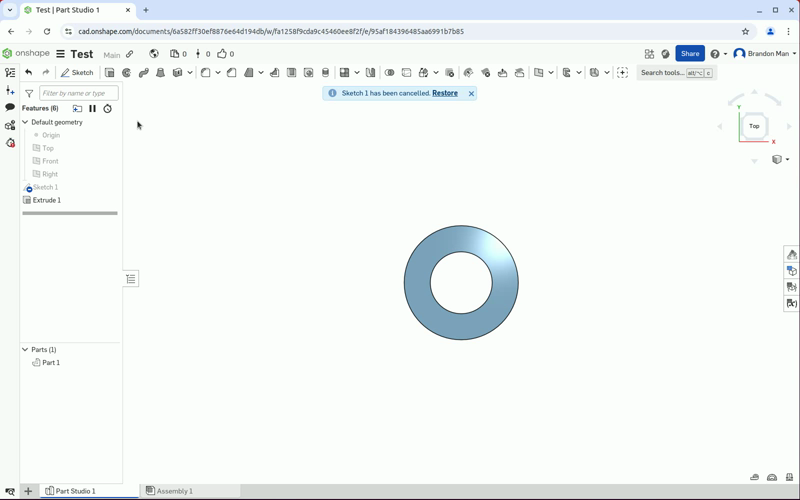
mouse_move(73, 189)
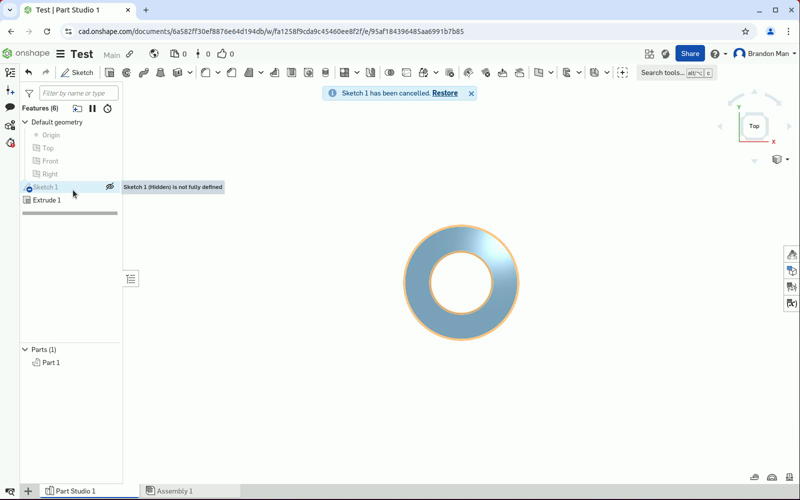
click(73, 189)
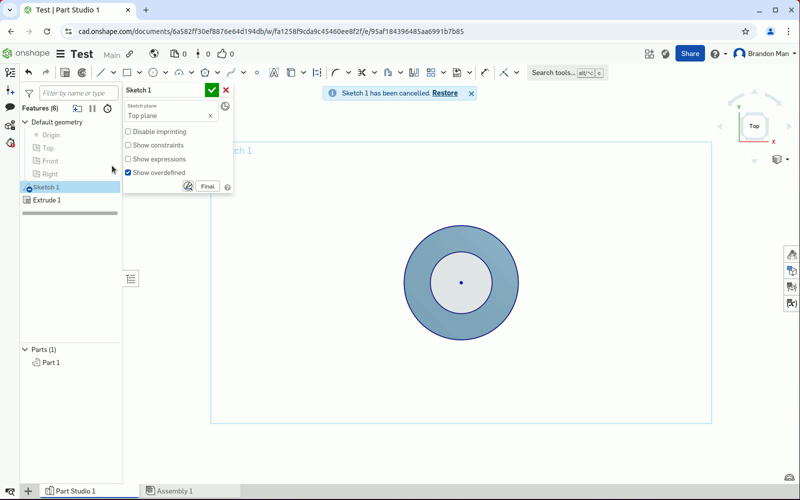
mouse_move(229, 92)
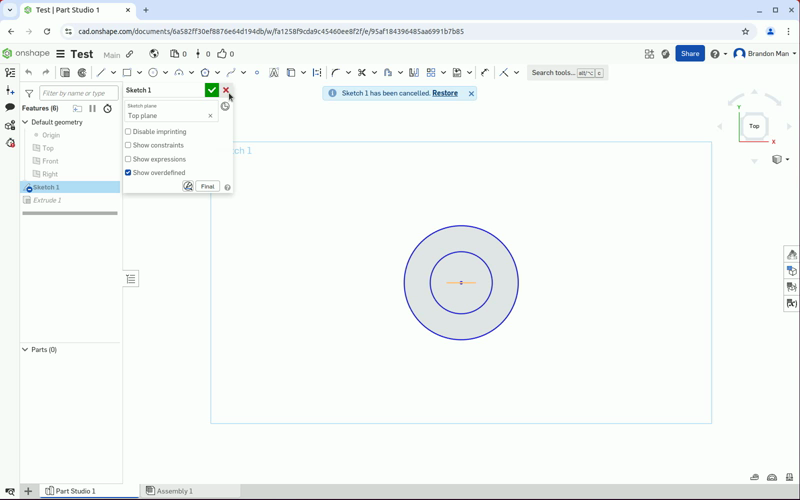
click(229, 92)
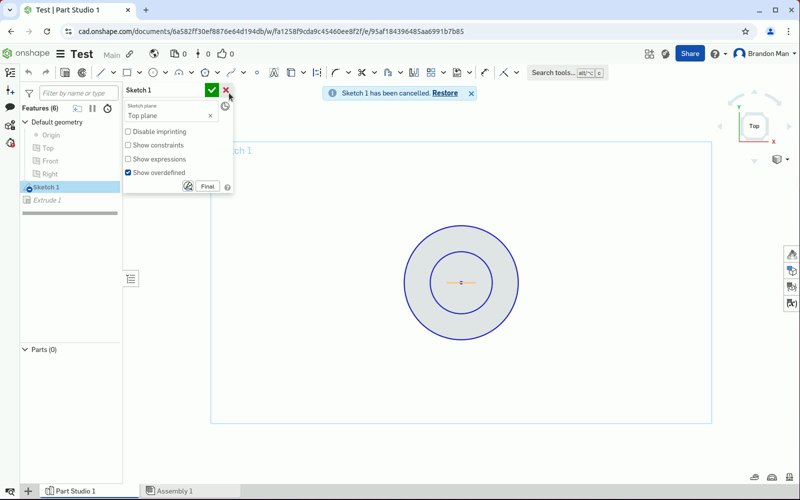
key(shift+s)
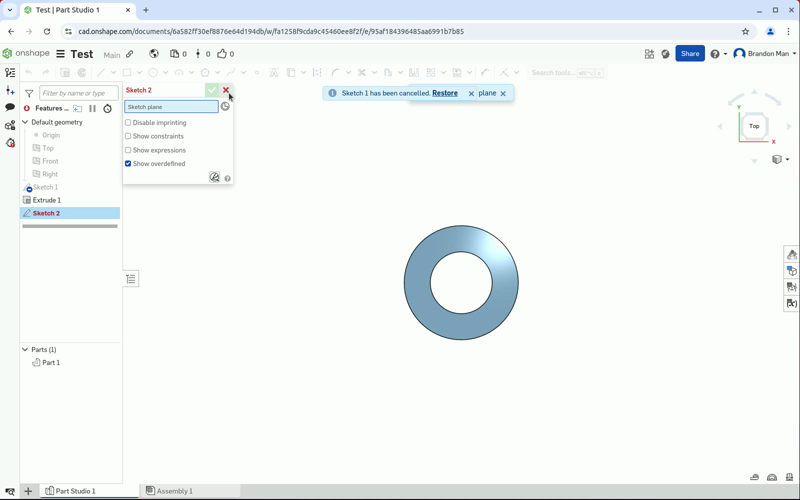
mouse_move(73, 150)
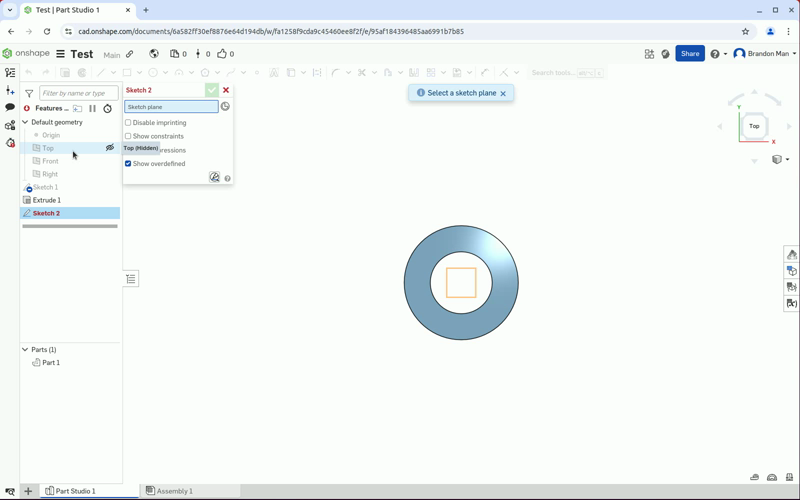
click(73, 150)
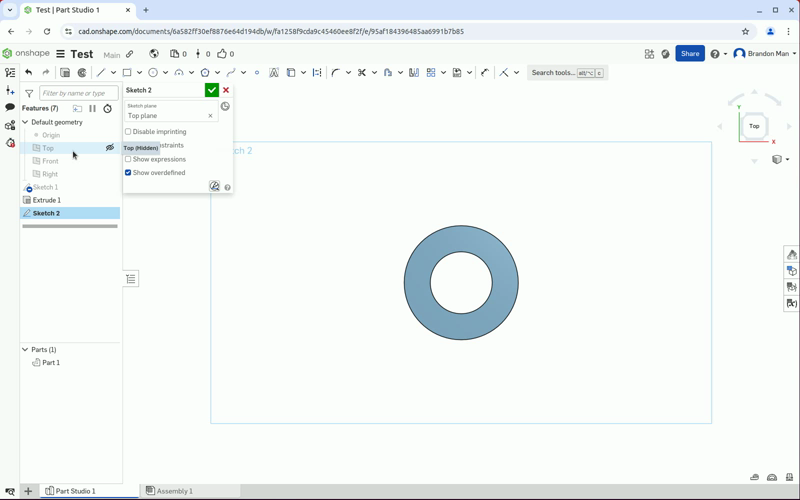
mouse_move(73, 352)
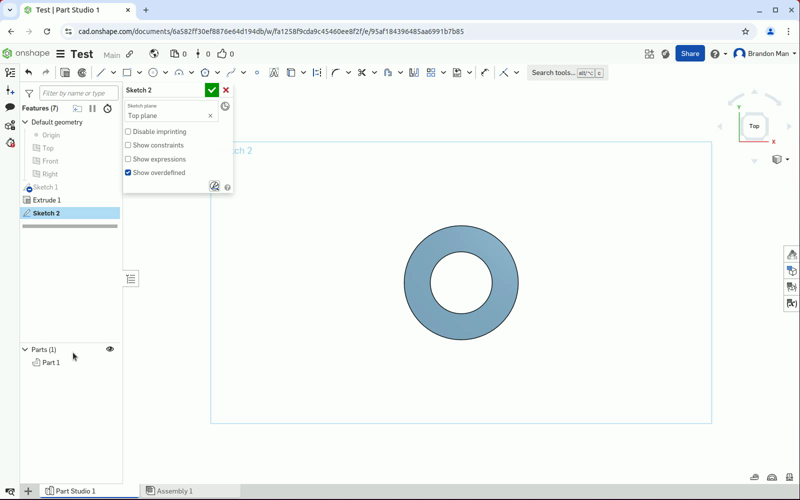
key(y)
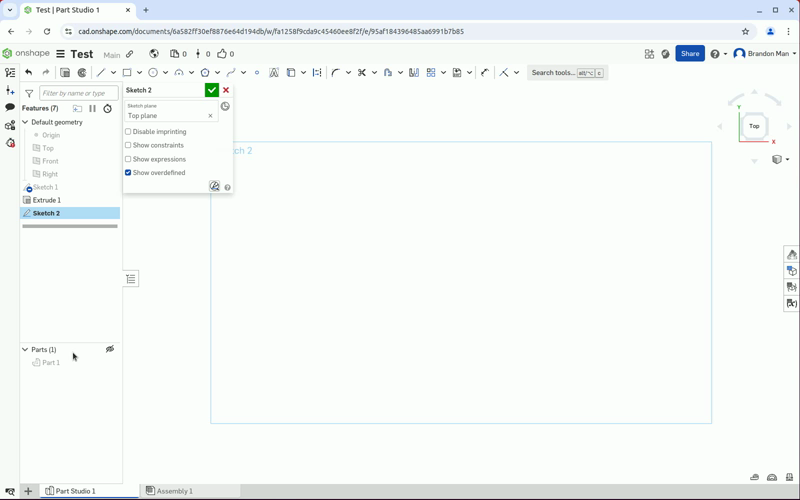
key(c)
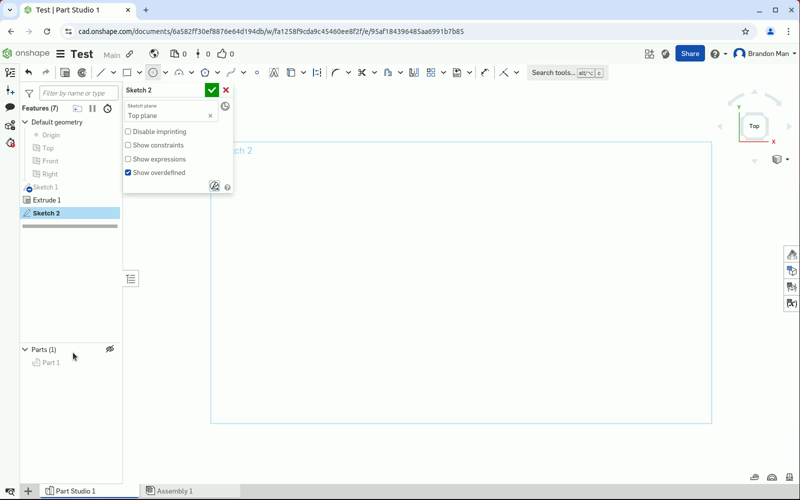
key_down(shift)
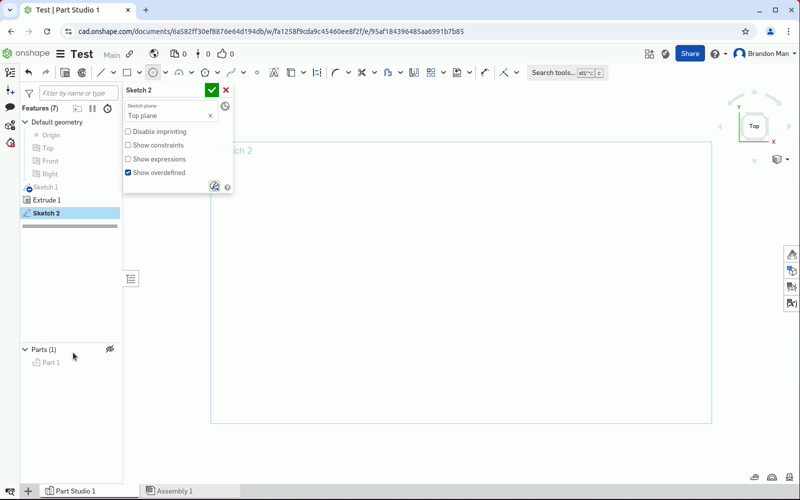
mouse_move(461, 282)
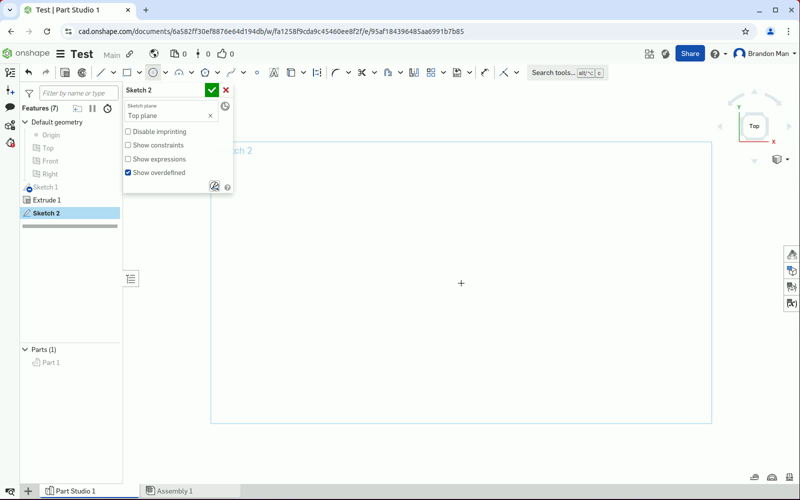
click(461, 282)
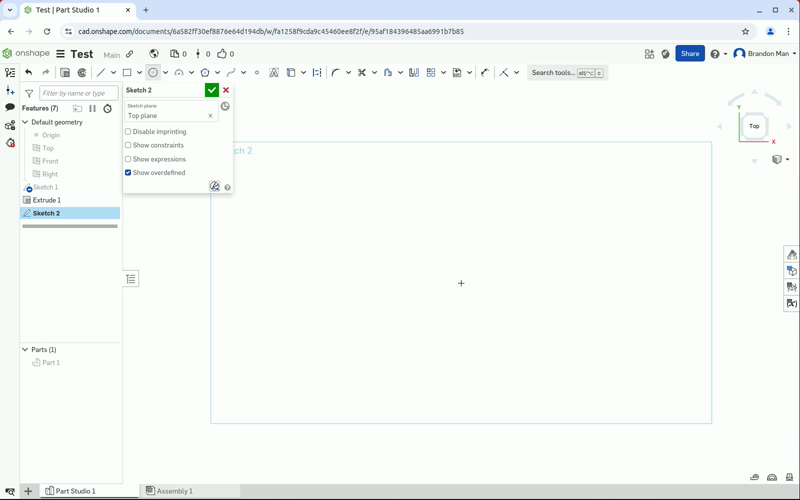
key_up(shift)
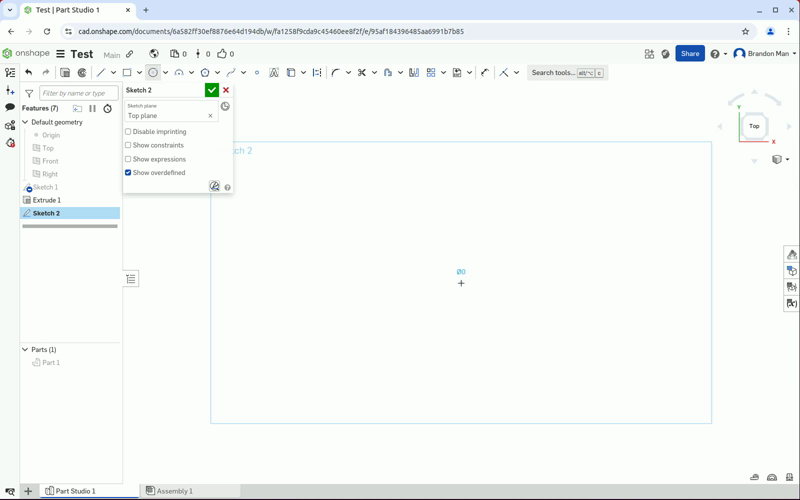
mouse_move(555, 282)
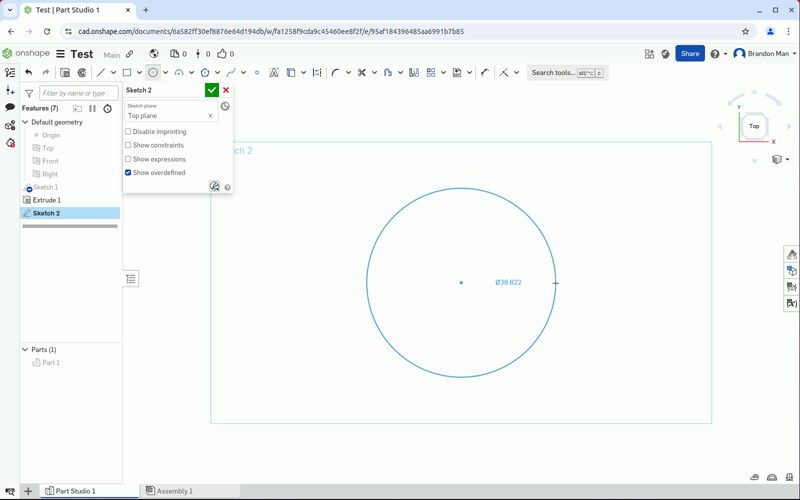
click(555, 282)
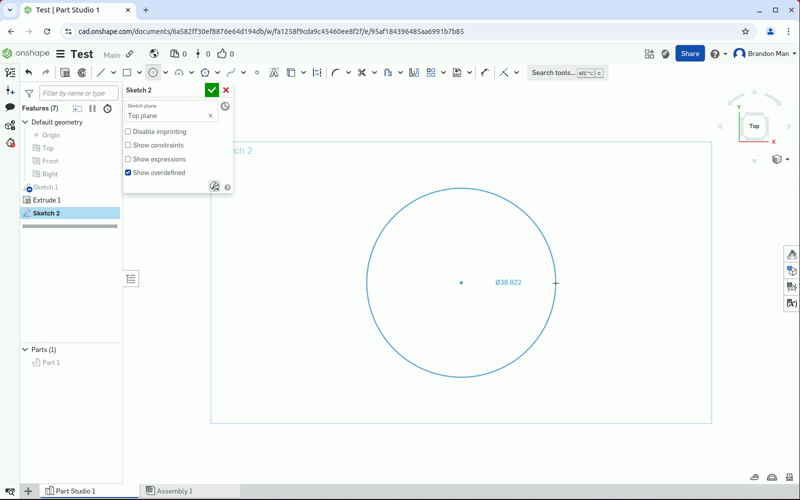
key(esc)
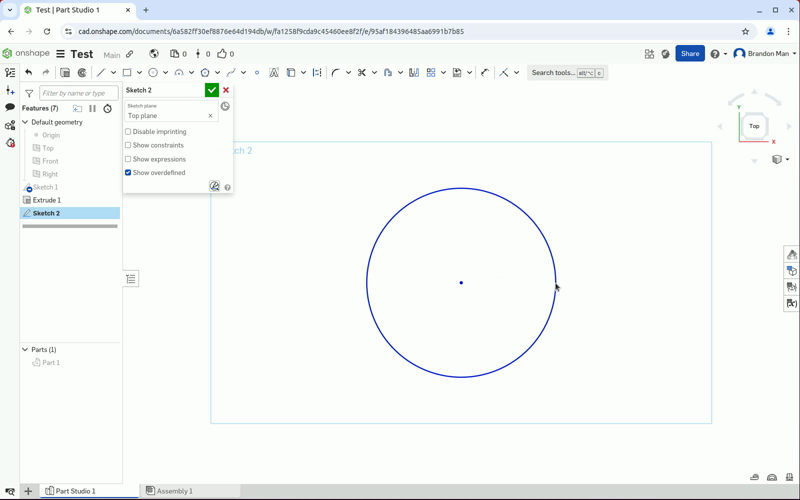
key(c)
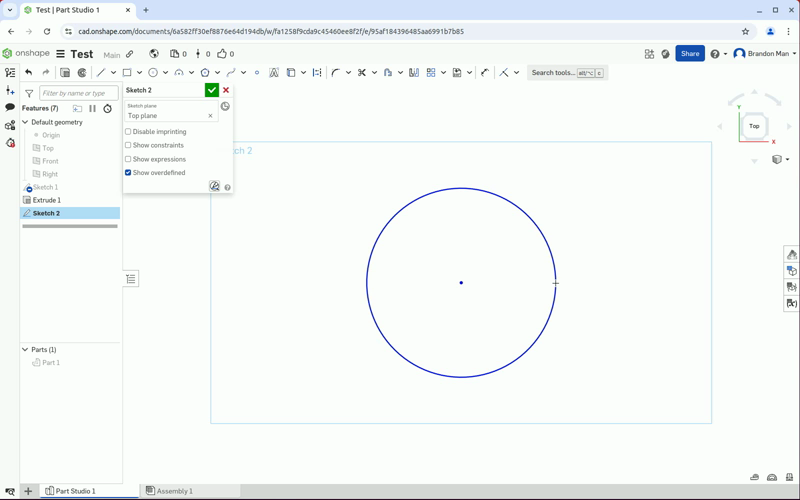
key_down(shift)
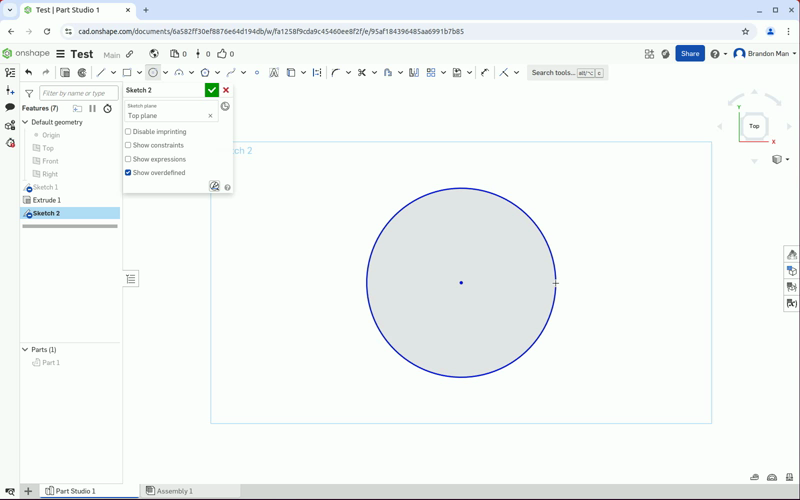
mouse_move(461, 282)
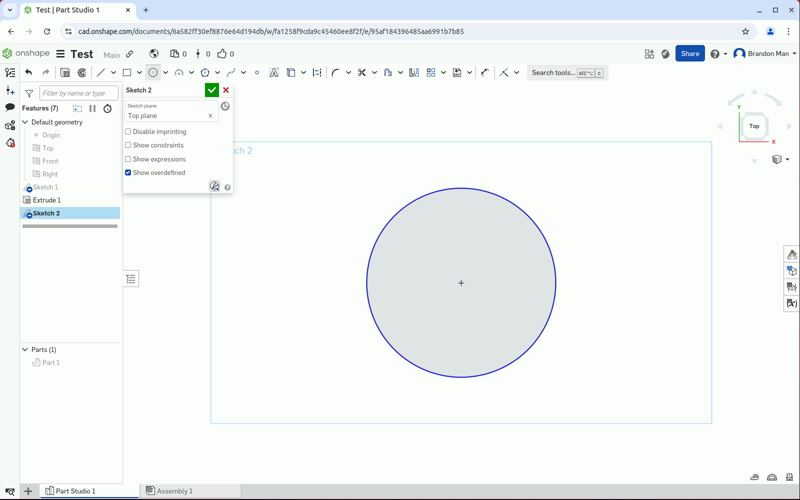
click(461, 282)
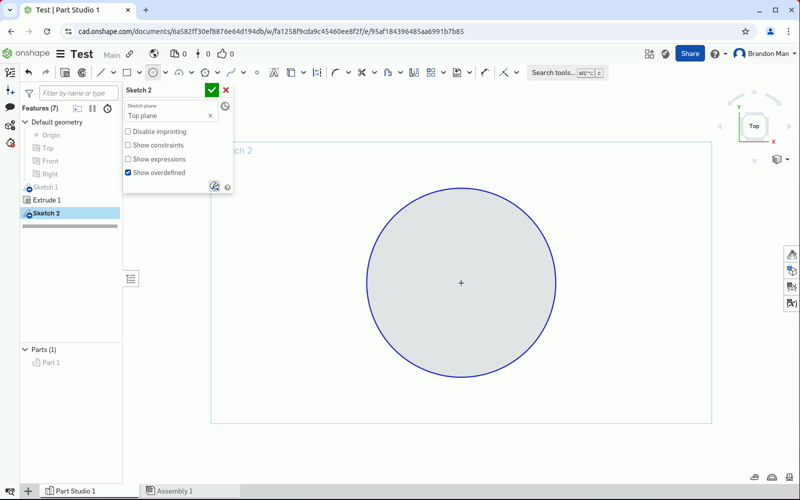
key_up(shift)
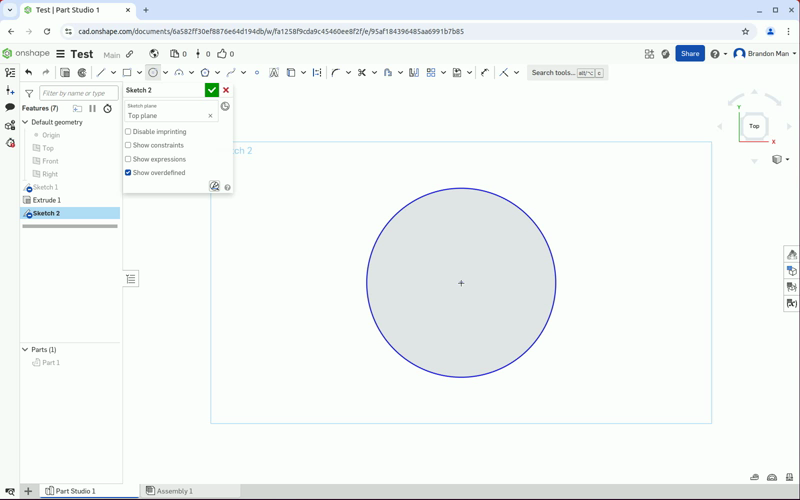
mouse_move(516, 282)
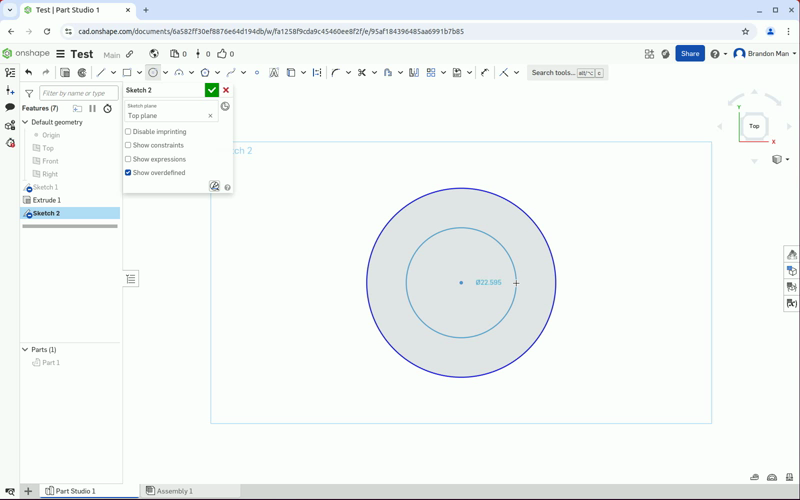
click(516, 282)
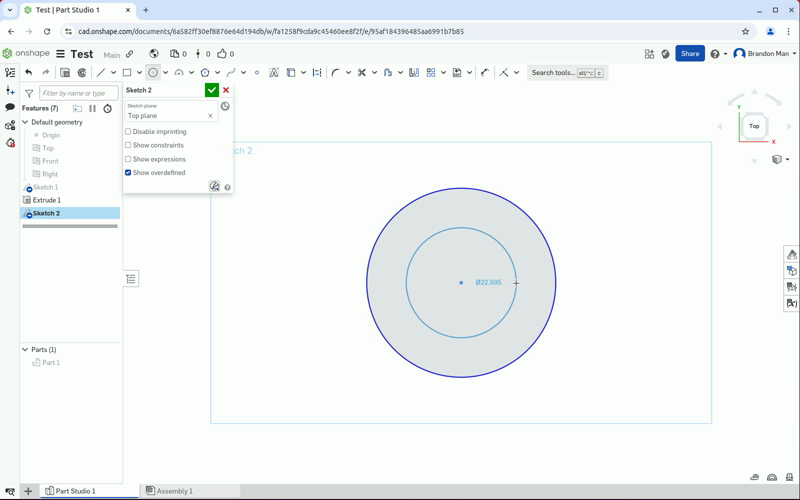
key(esc)
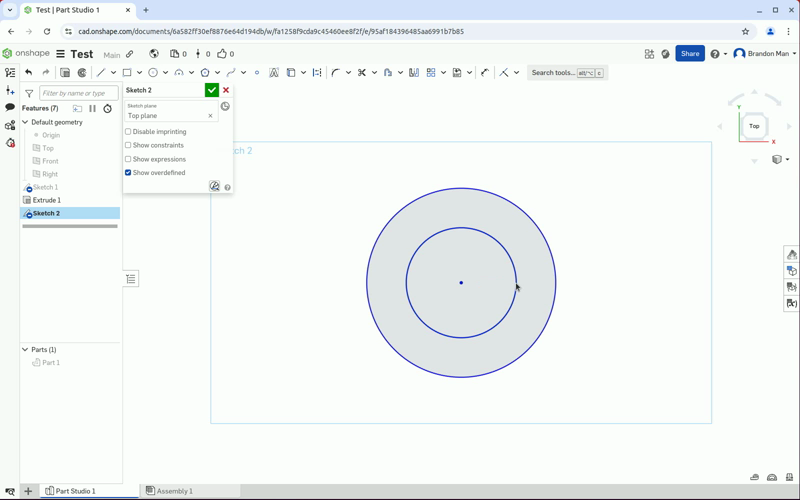
mouse_move(398, 245)
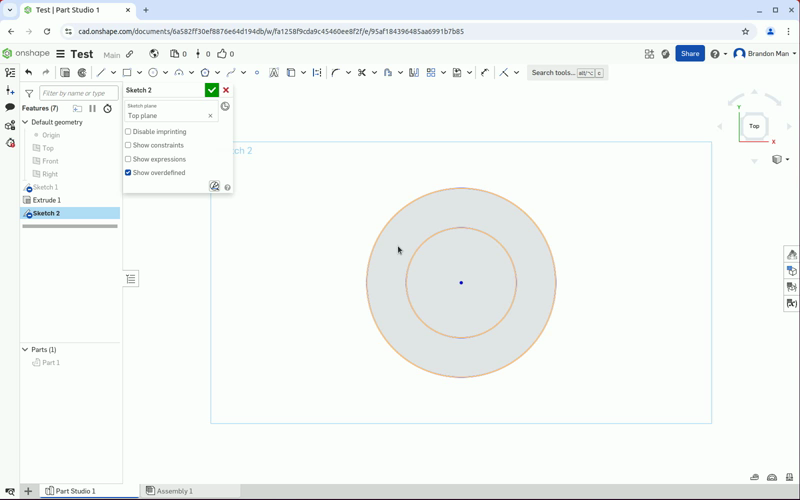
click(398, 245)
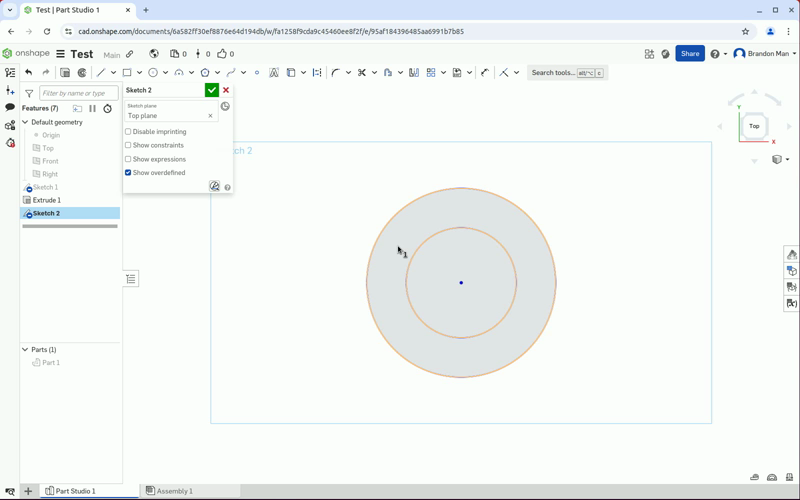
mouse_move(73, 352)
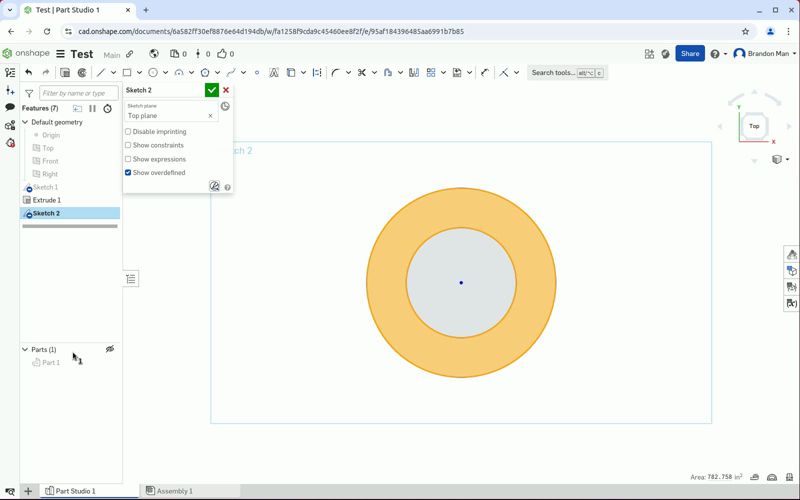
key(shift+y)
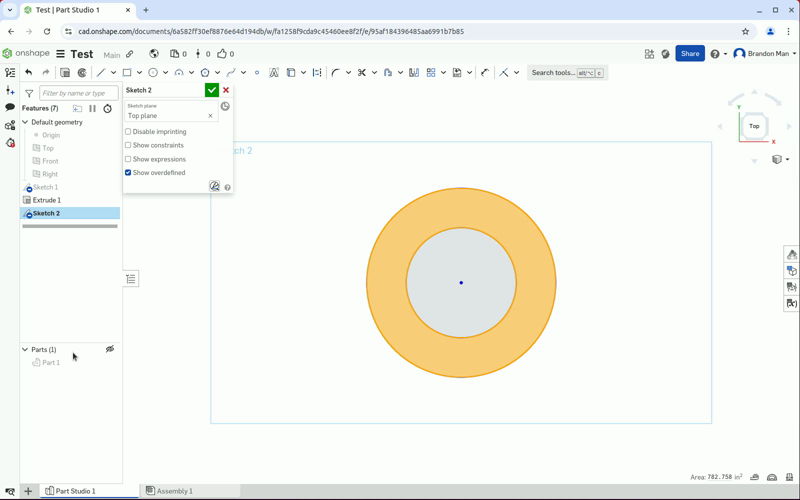
key(shift+e)
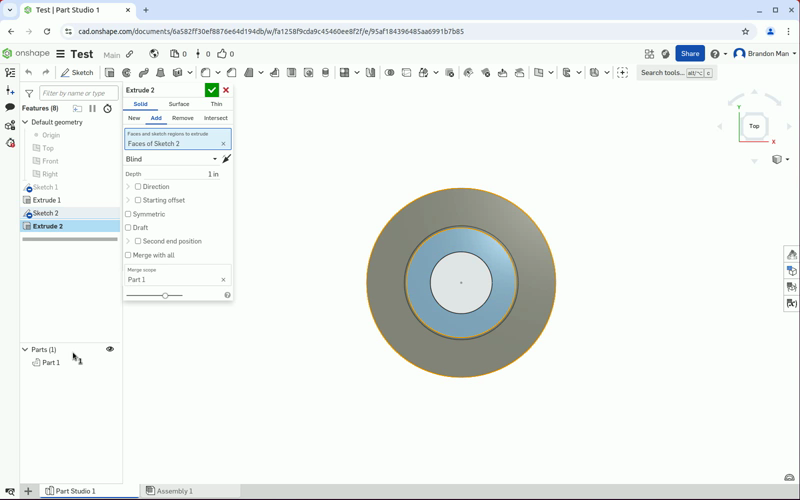
mouse_move(143, 106)
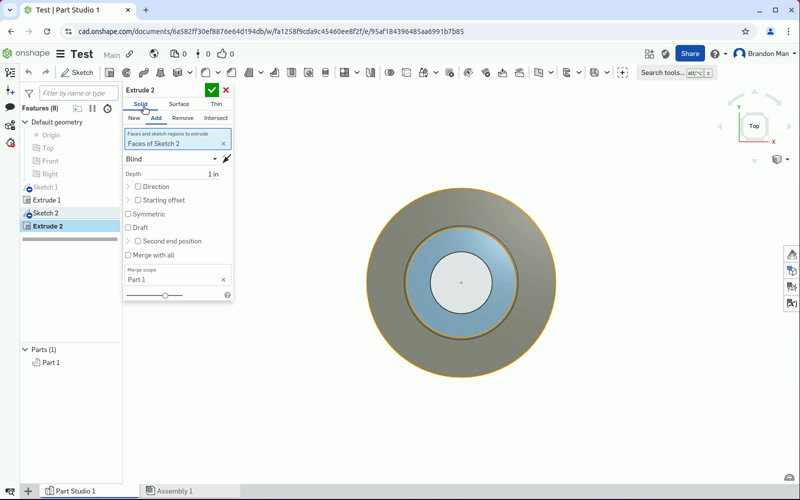
click(143, 106)
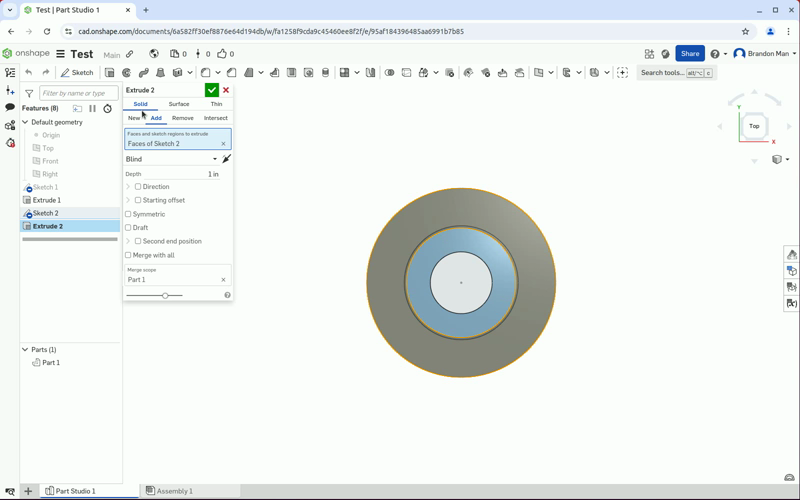
mouse_move(137, 120)
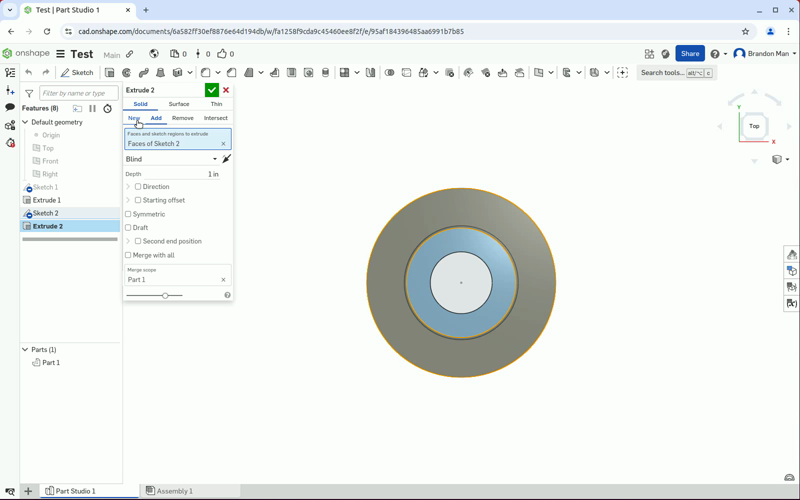
click(137, 120)
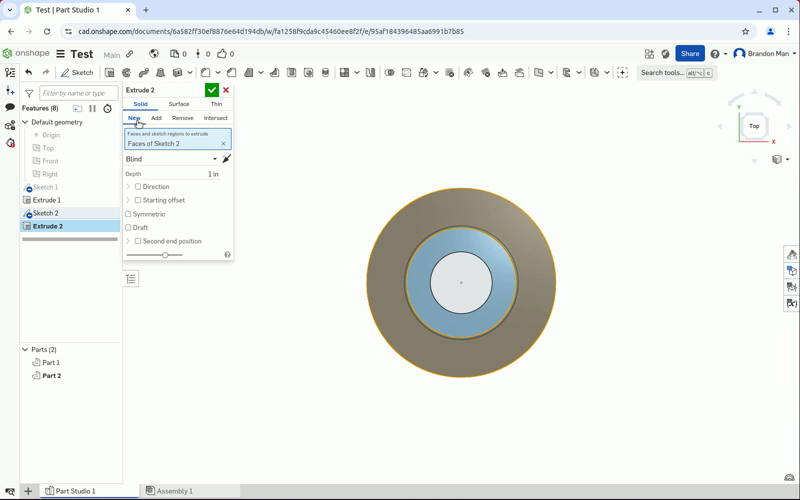
key(tab, 4)
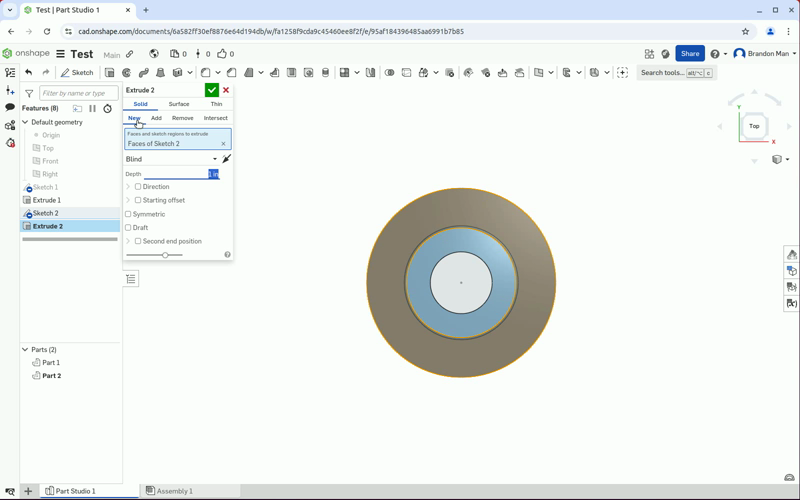
text(11.554)
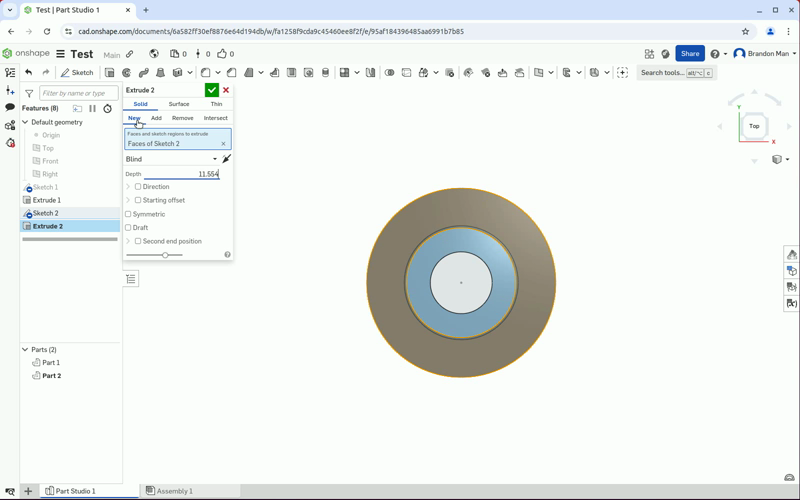
key(enter)
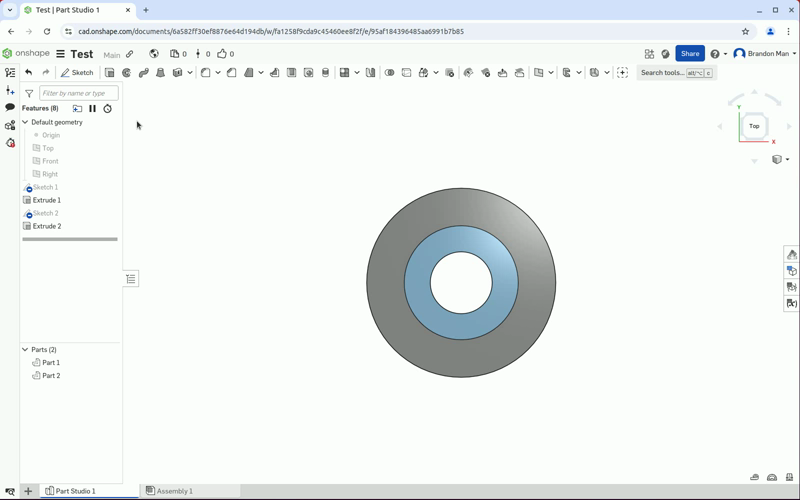
key(shift+h)
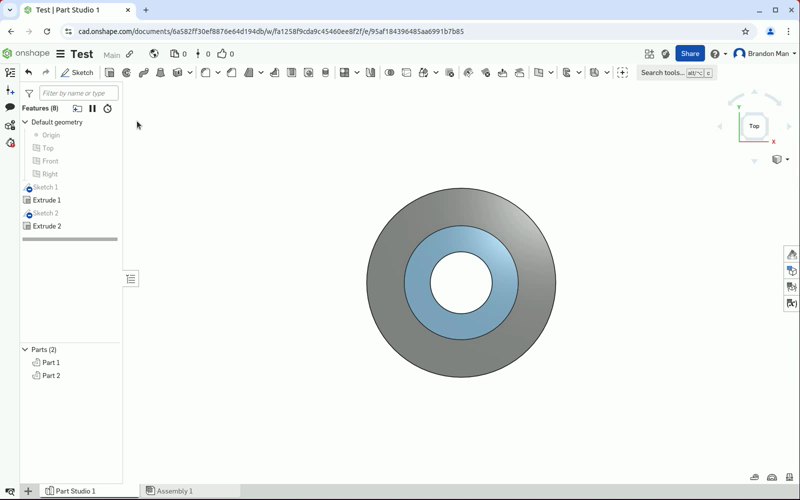
key(shift+h)
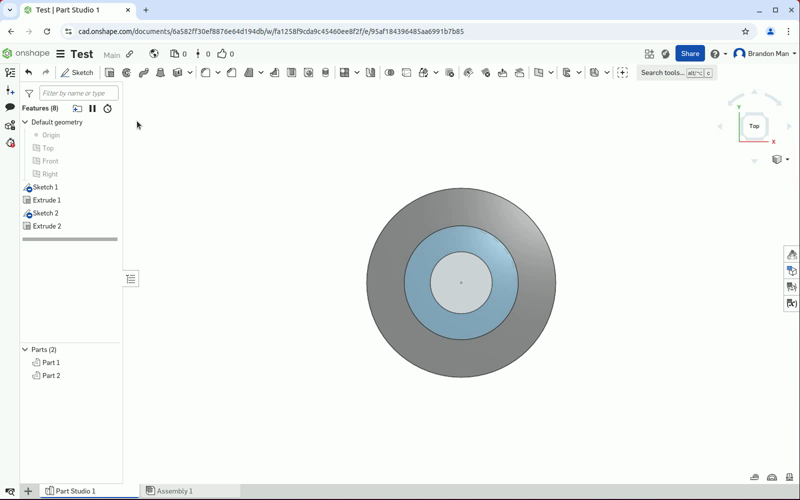
key(shift+7)
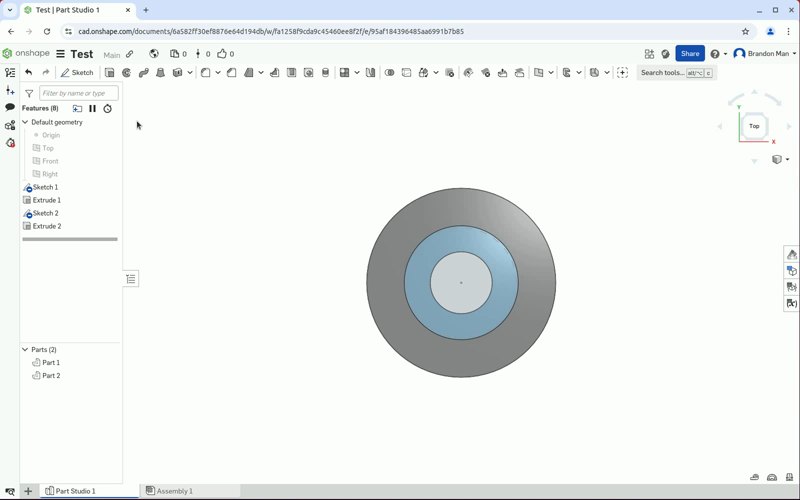
key(up, 3)
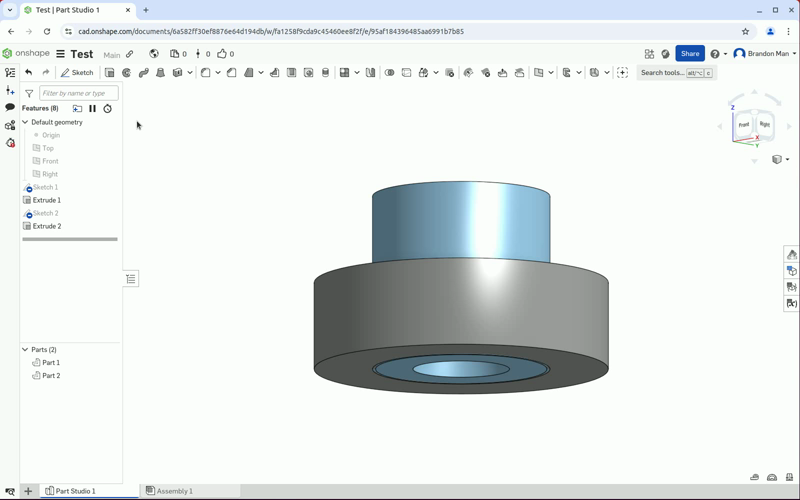
key(left, 3)
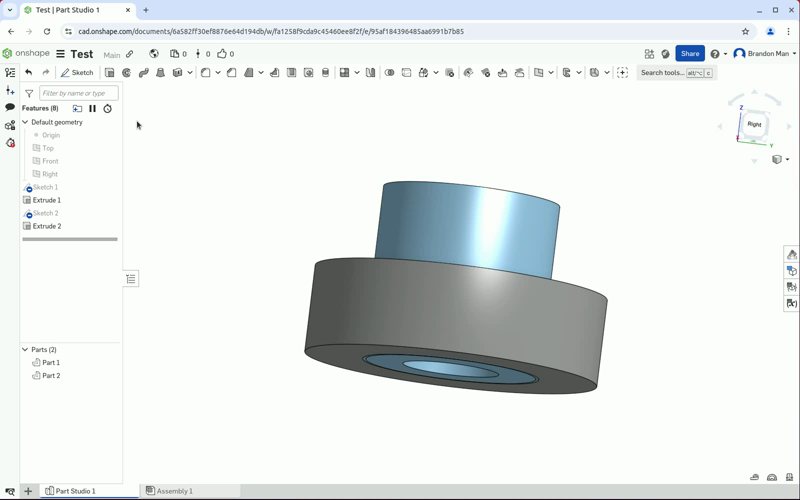
key(right, 3)
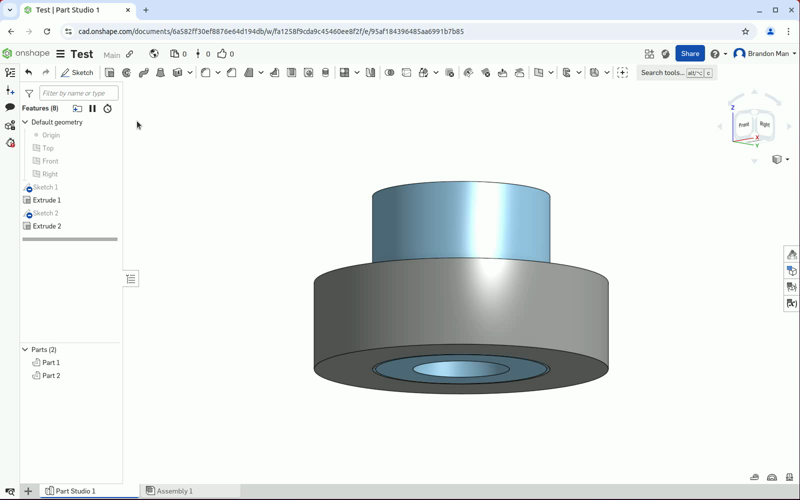
key(down, 3)
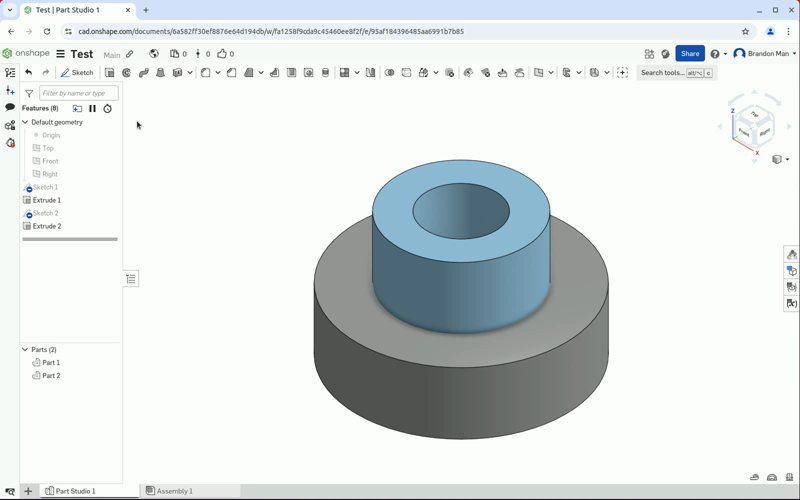
mouse_move(73, 189)
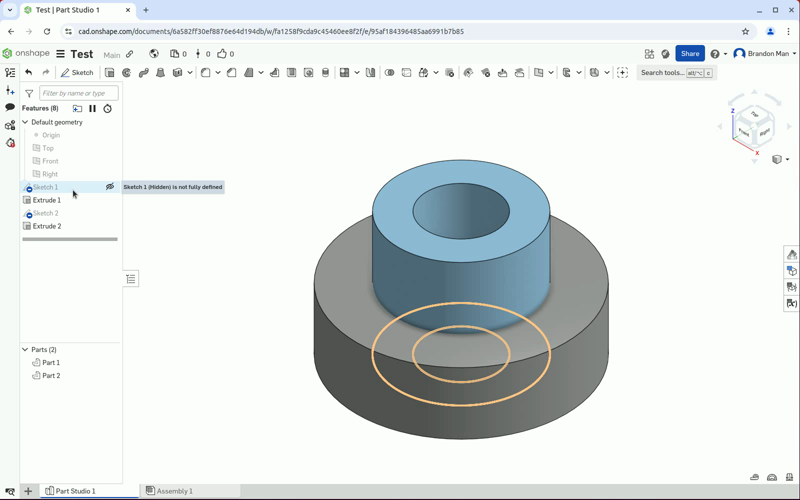
click(73, 189)